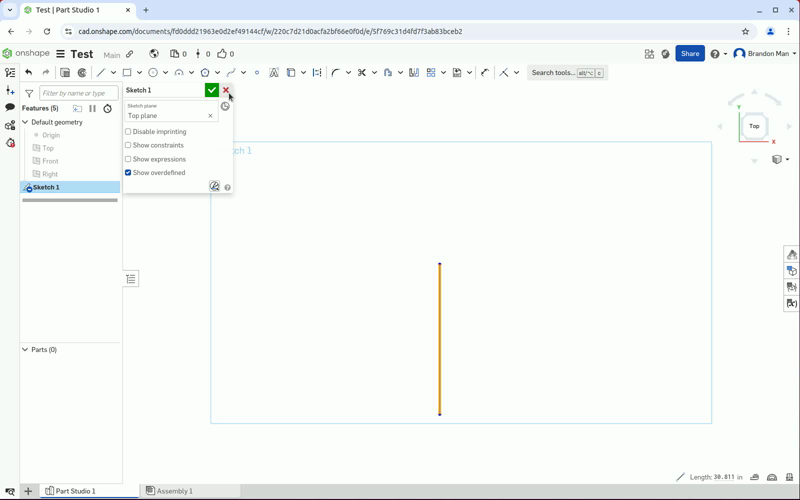
key(shift+h)
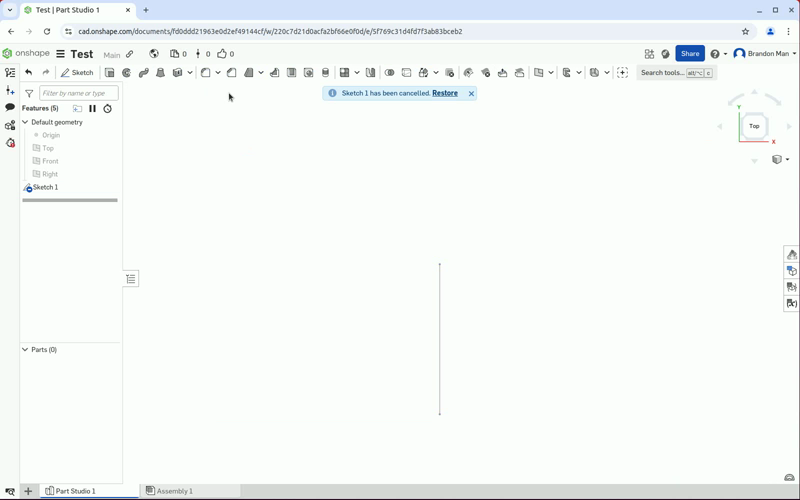
key(shift+s)
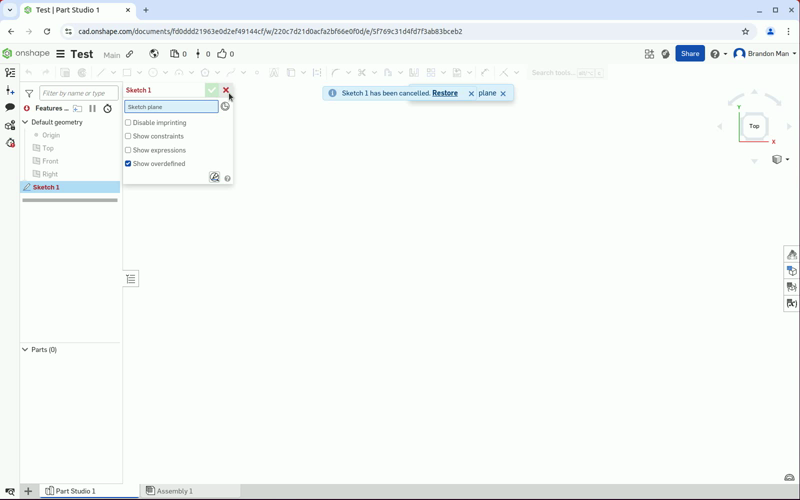
mouse_move(73, 150)
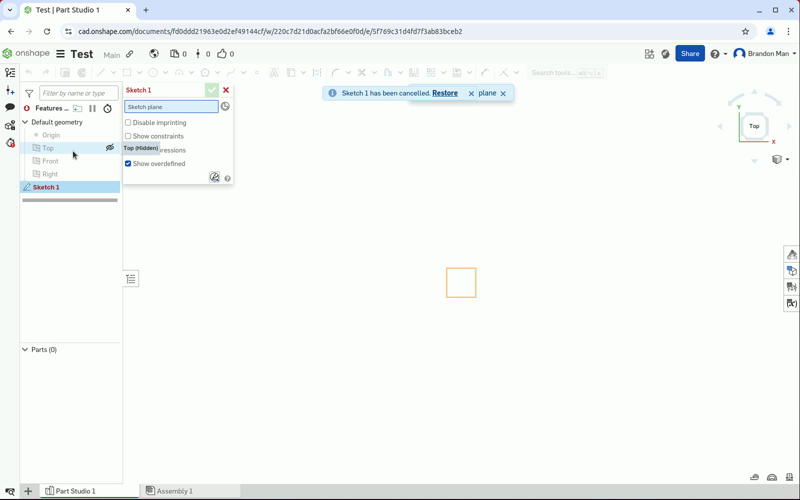
click(73, 150)
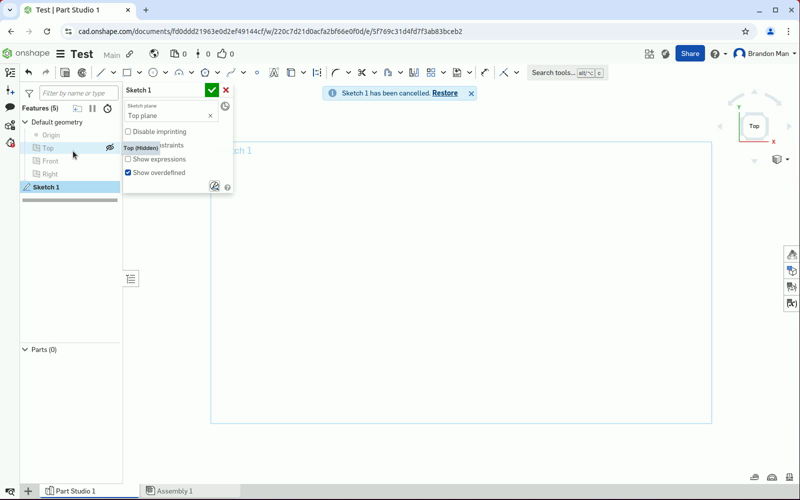
mouse_move(73, 352)
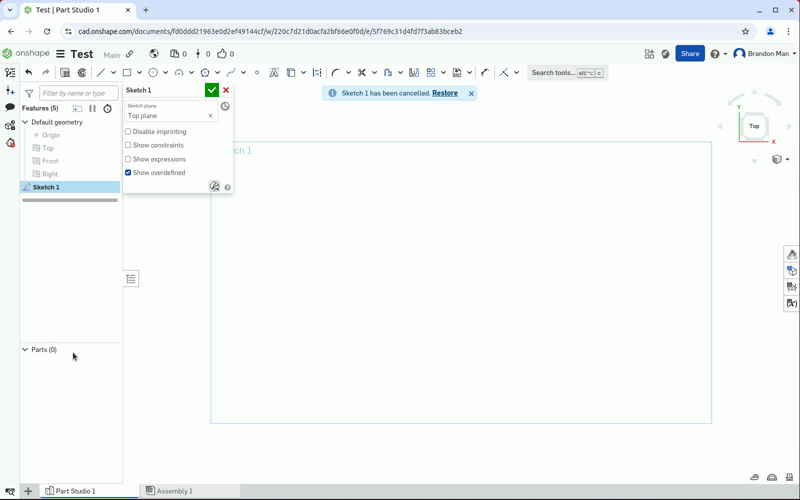
key(y)
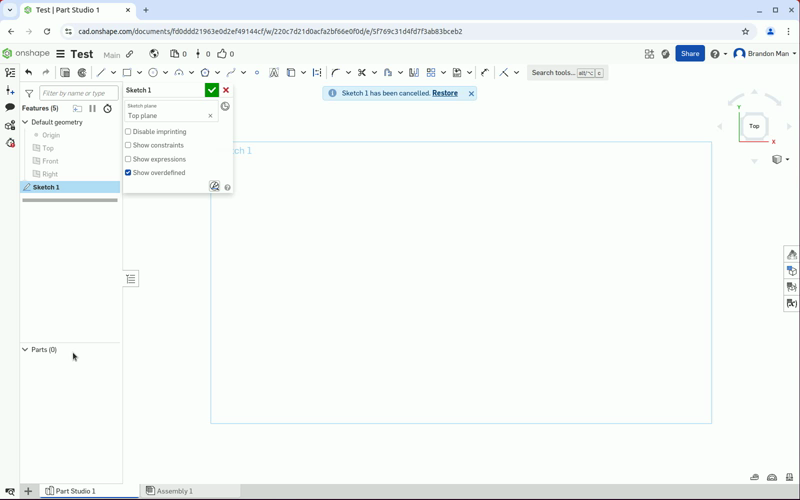
key(c)
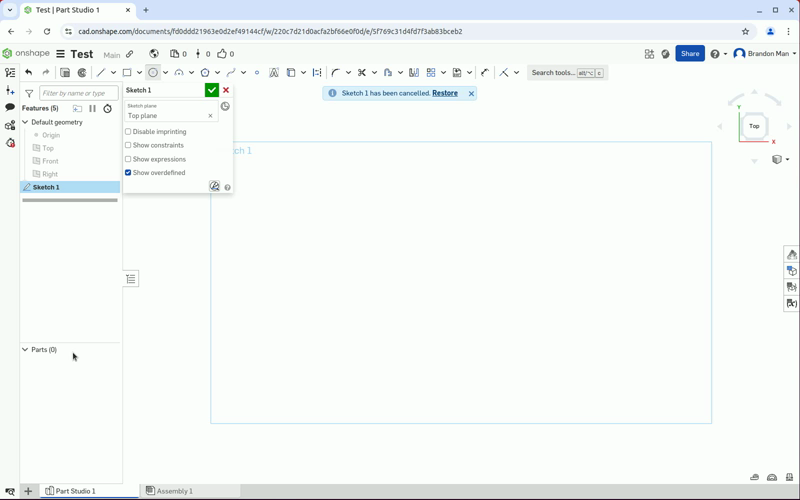
key_down(shift)
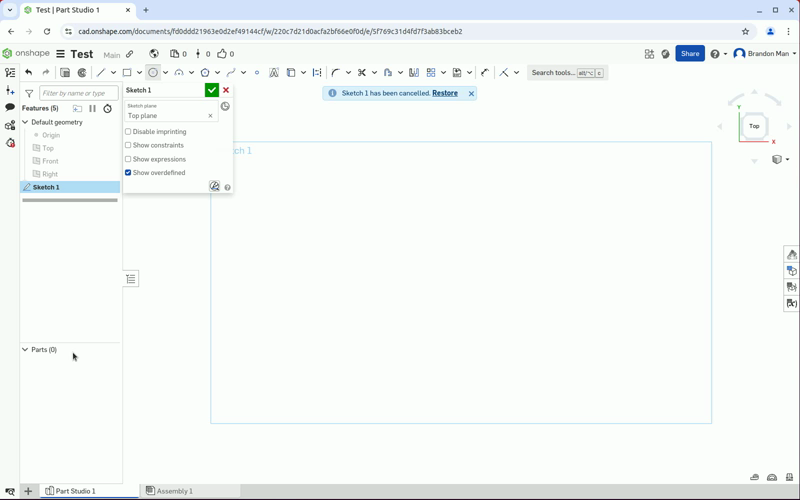
mouse_move(461, 282)
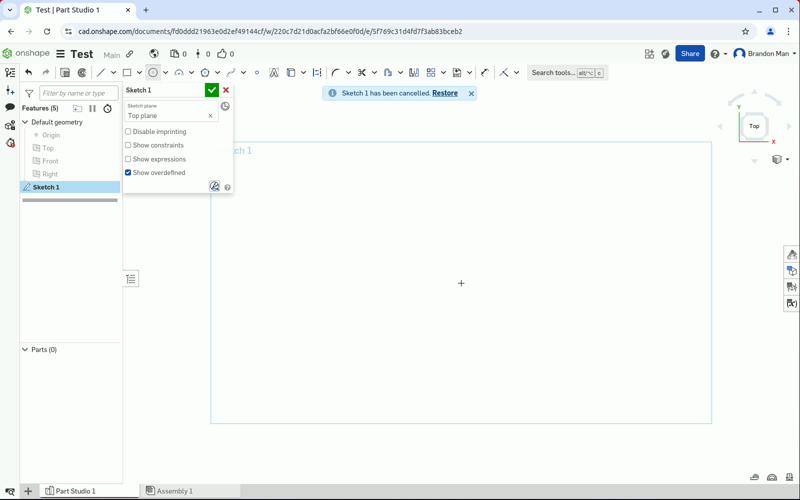
click(461, 282)
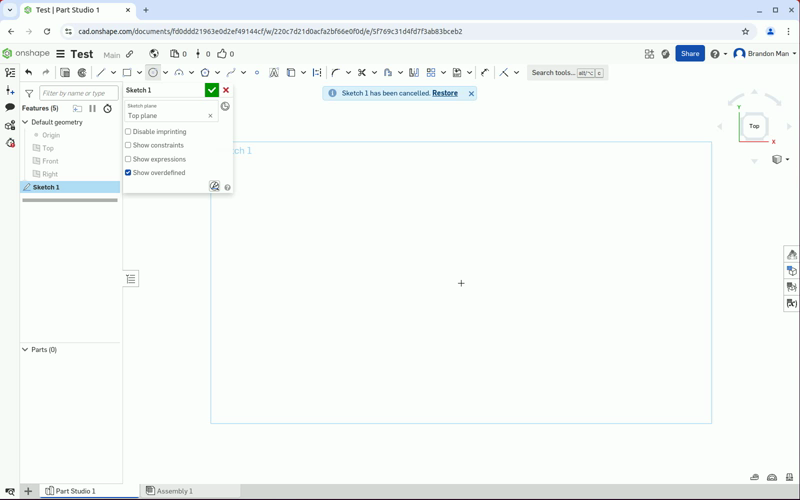
key_up(shift)
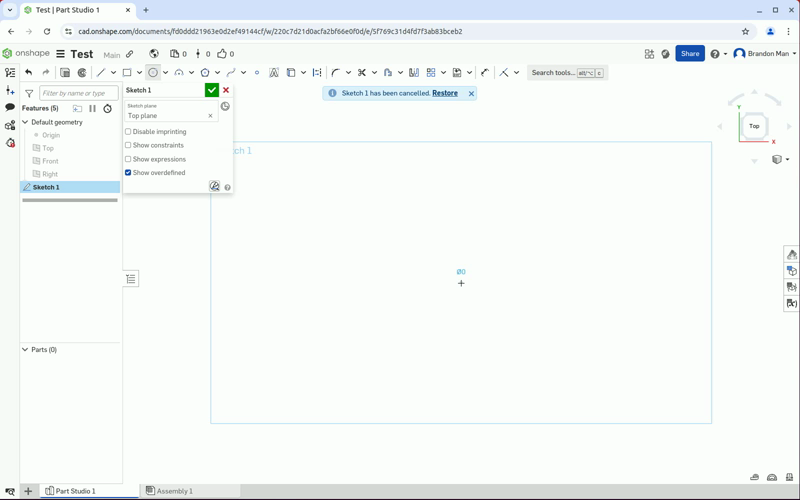
mouse_move(574, 282)
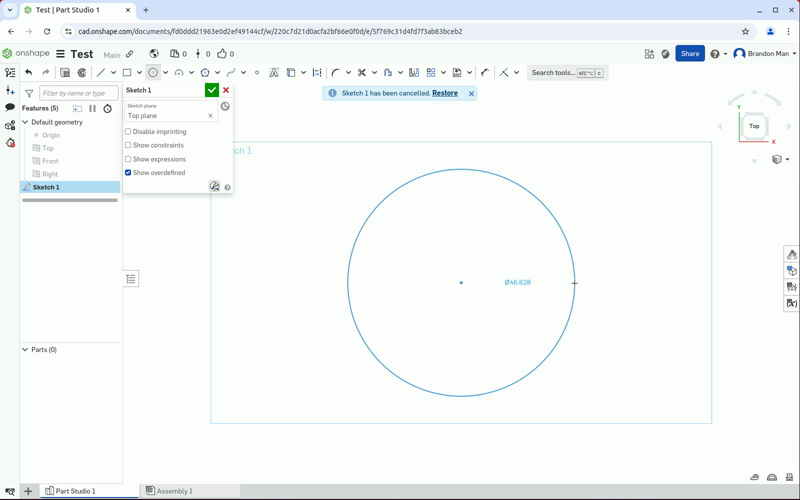
click(574, 282)
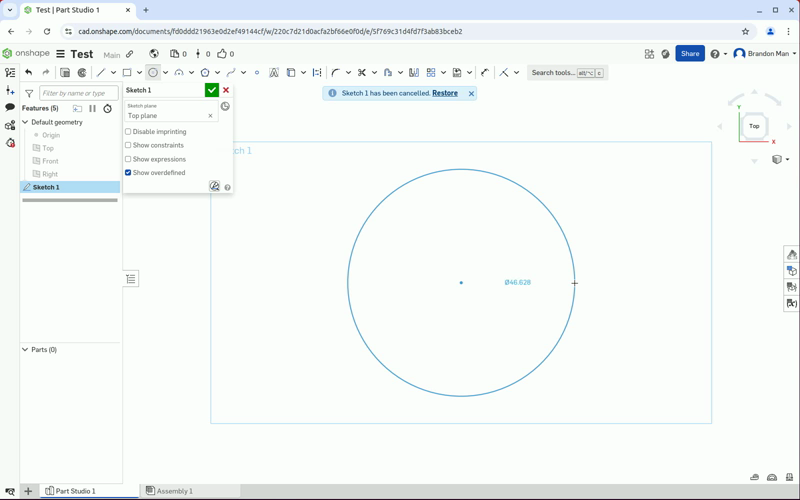
key(esc)
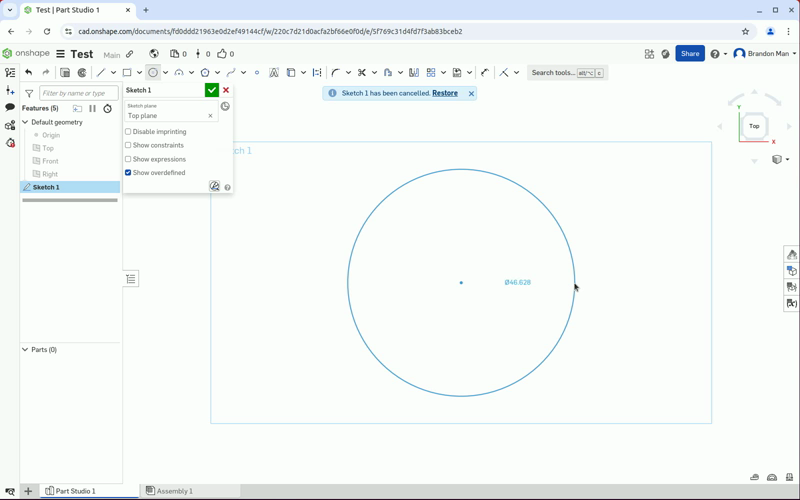
mouse_move(477, 305)
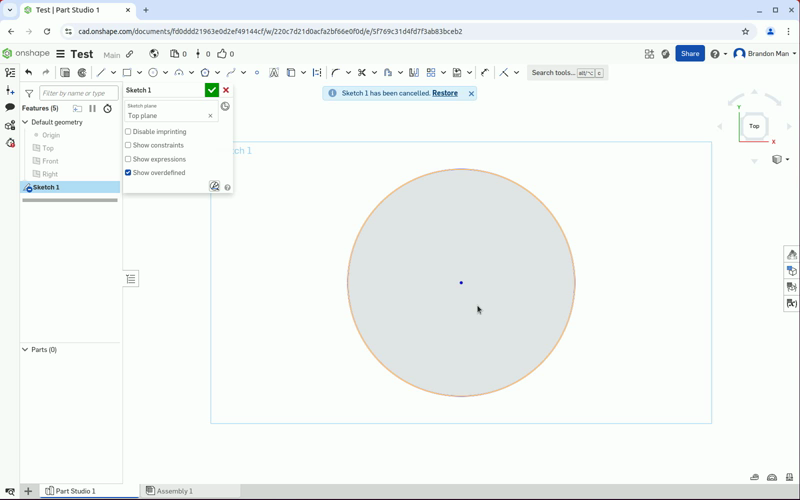
click(477, 305)
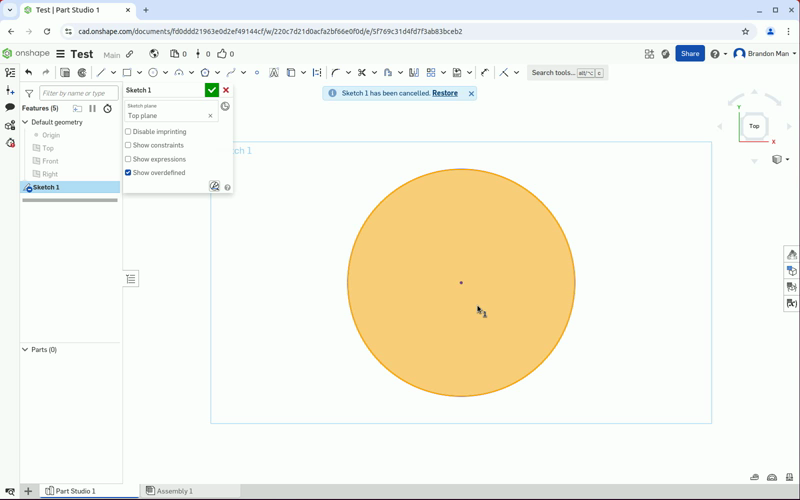
mouse_move(73, 352)
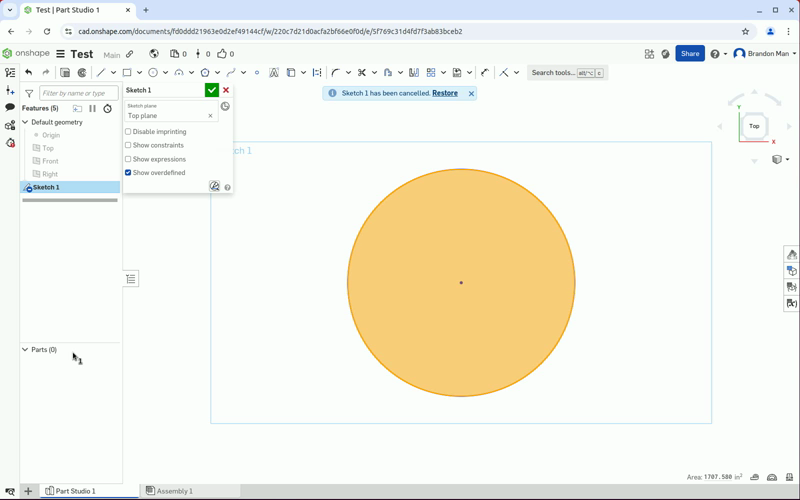
key(shift+y)
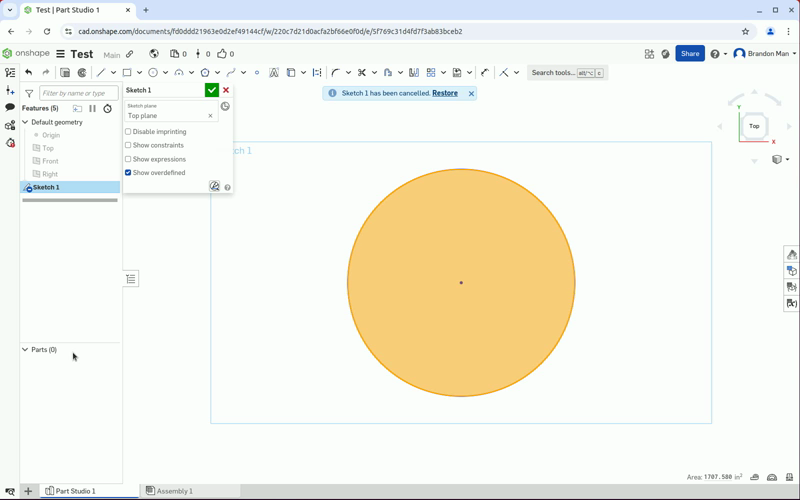
key(shift+e)
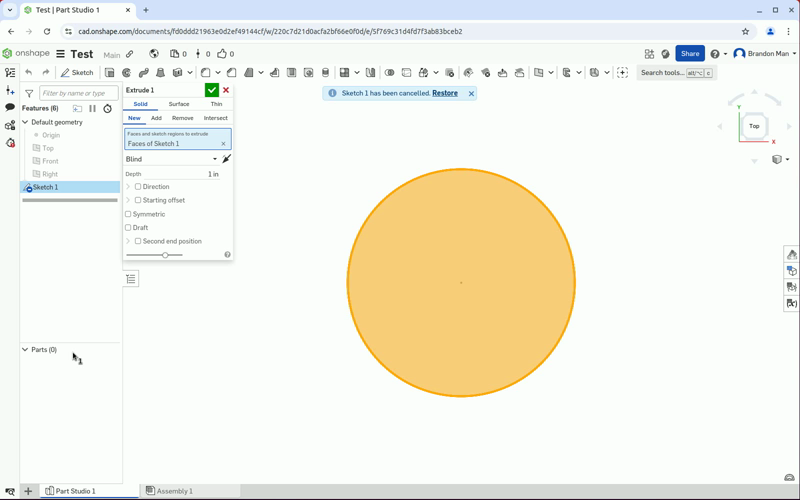
mouse_move(143, 106)
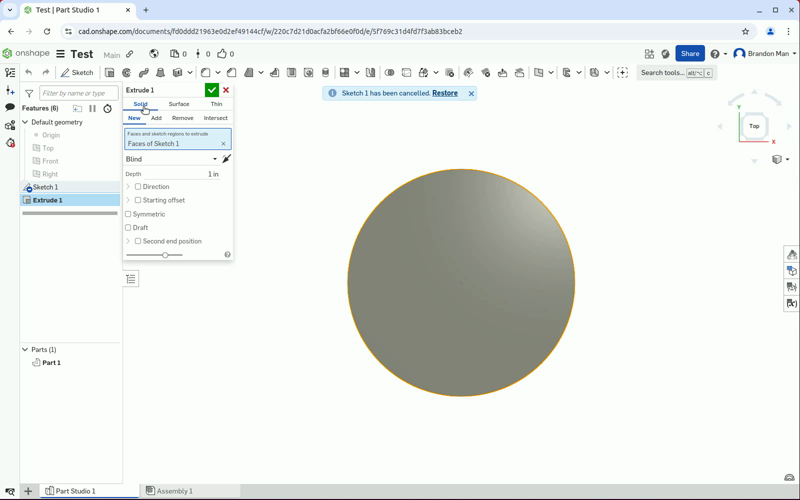
click(143, 106)
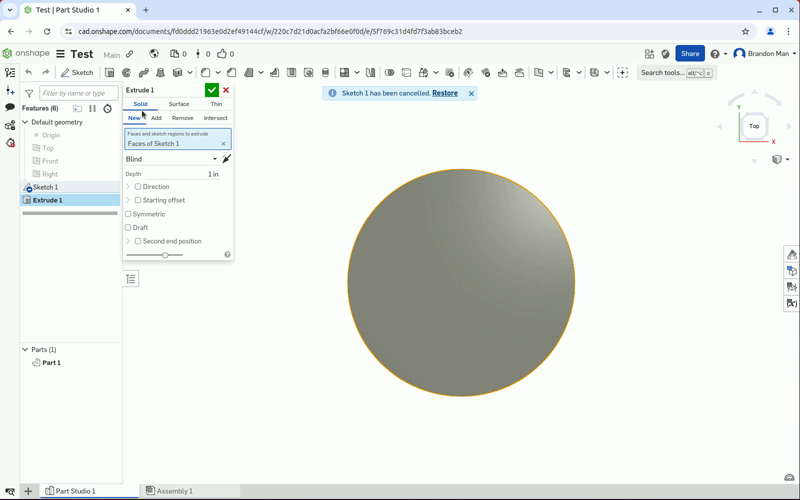
mouse_move(137, 120)
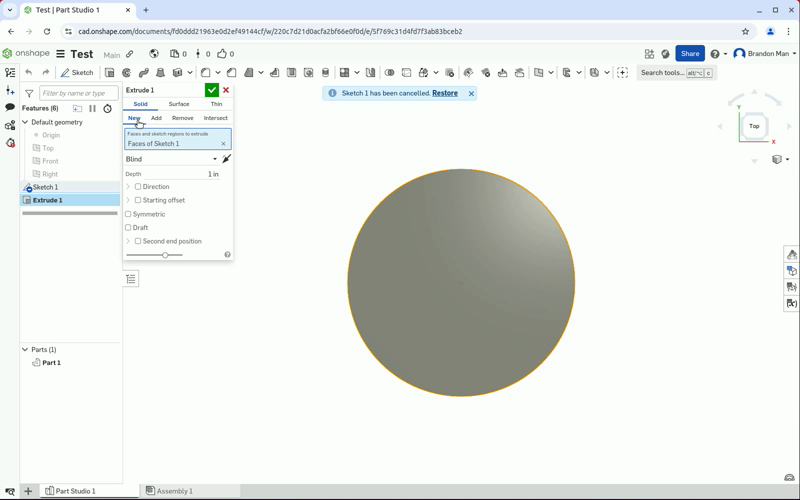
click(137, 120)
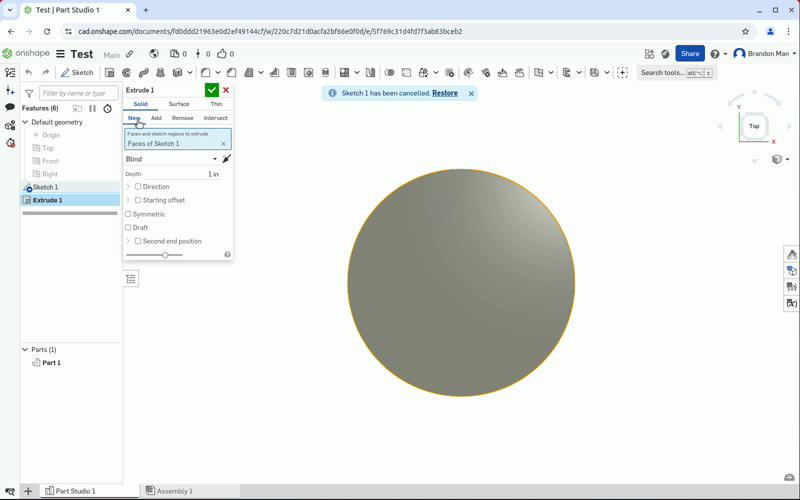
key(tab, 4)
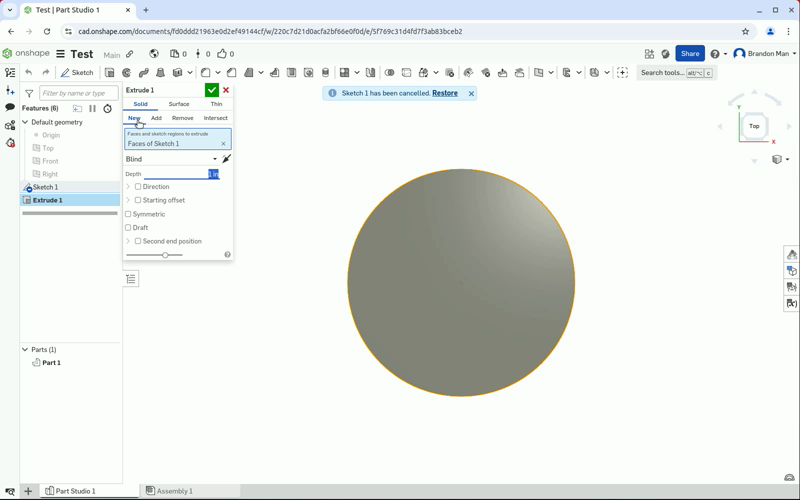
text(15.405)
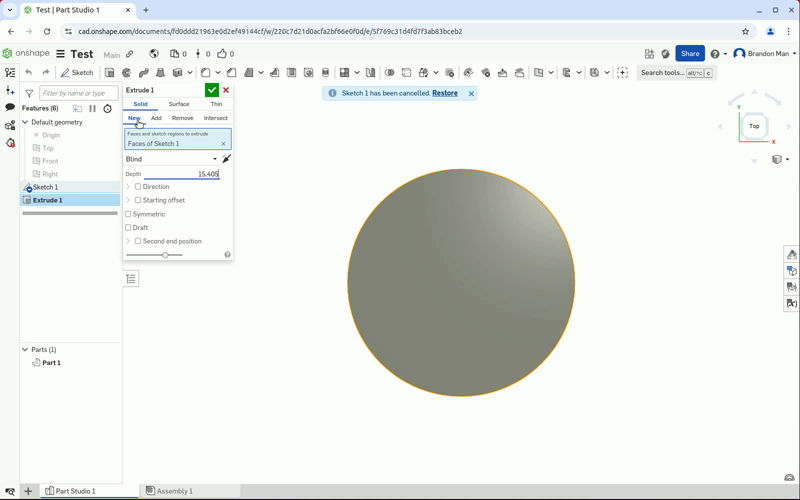
key(enter)
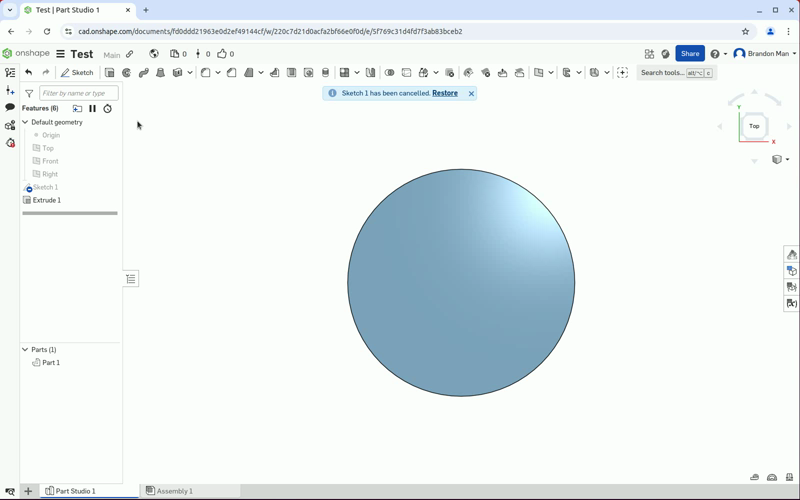
key(shift+h)
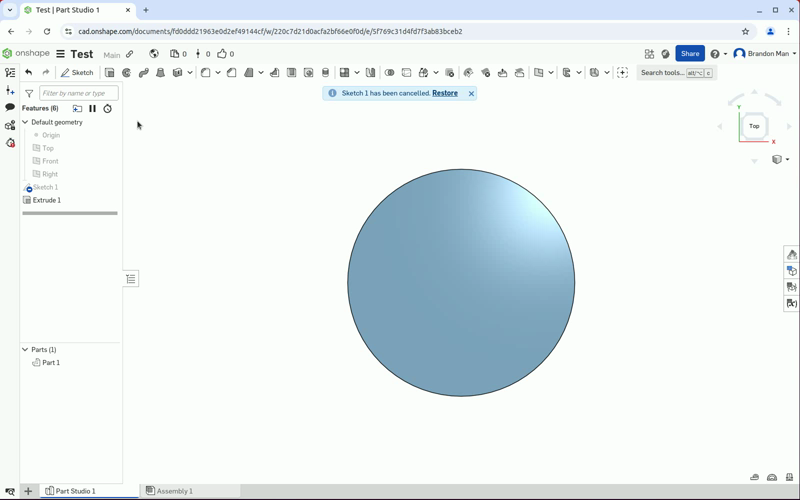
key(shift+h)
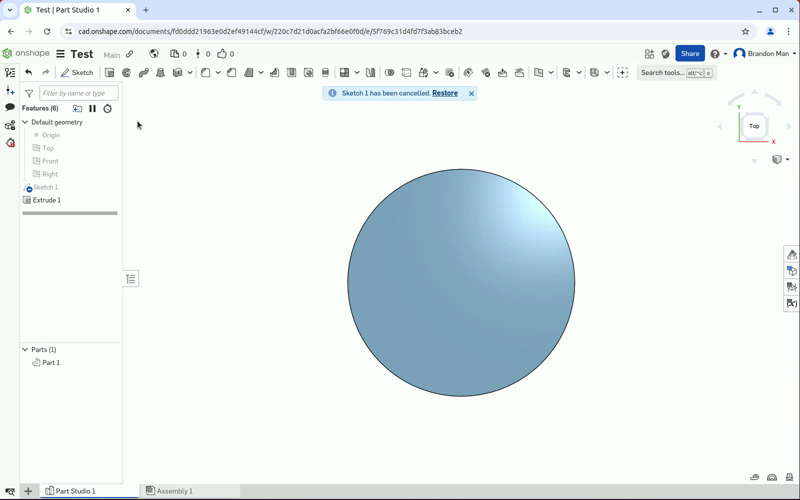
mouse_move(73, 189)
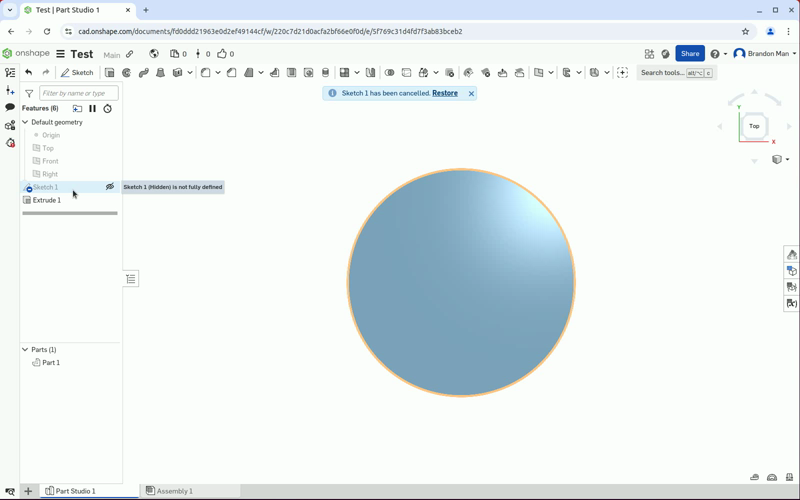
click(73, 189)
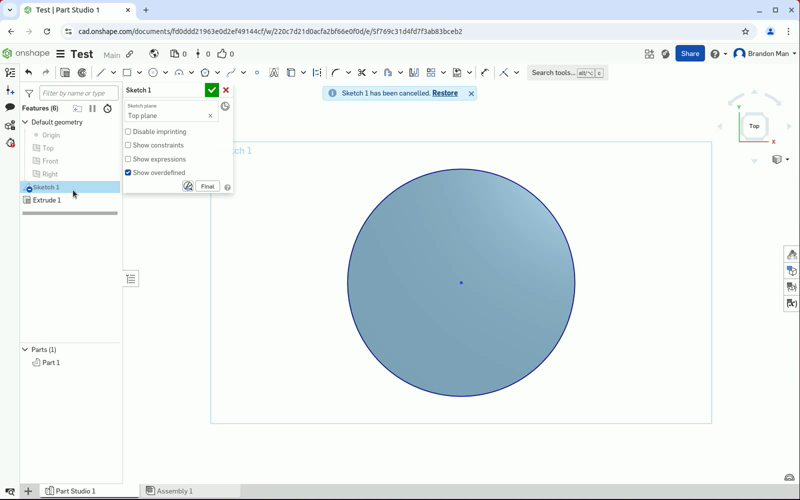
mouse_move(229, 92)
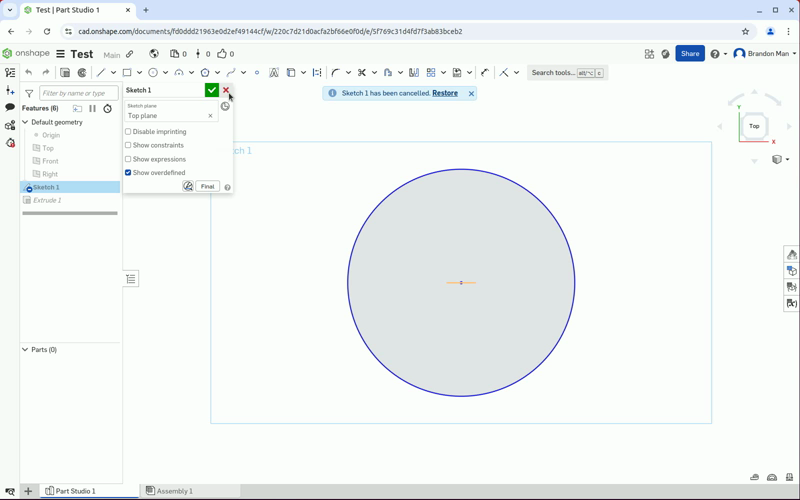
click(229, 92)
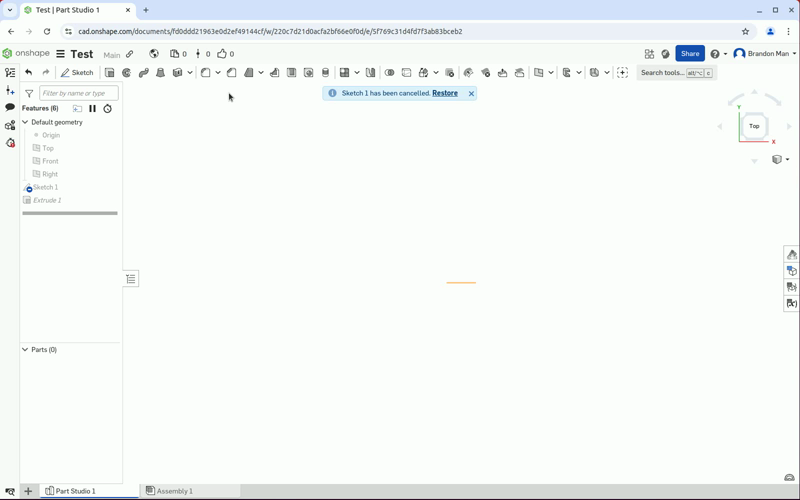
mouse_move(541, 75)
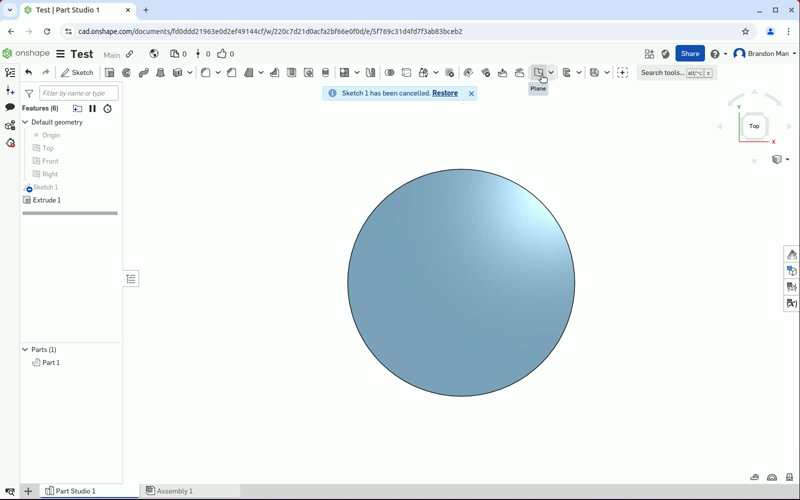
click(541, 75)
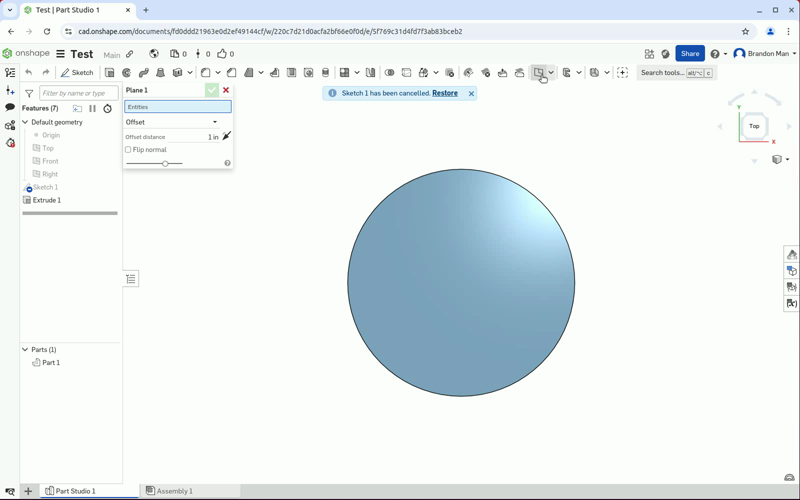
mouse_move(73, 150)
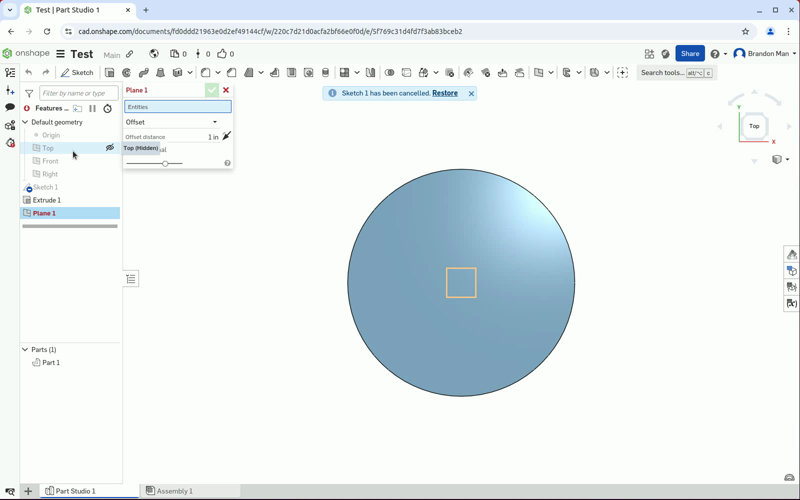
click(73, 150)
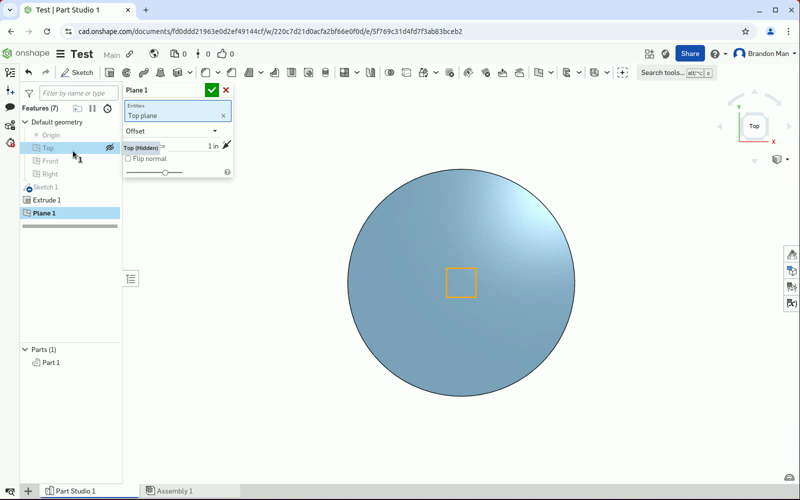
key(tab, 2)
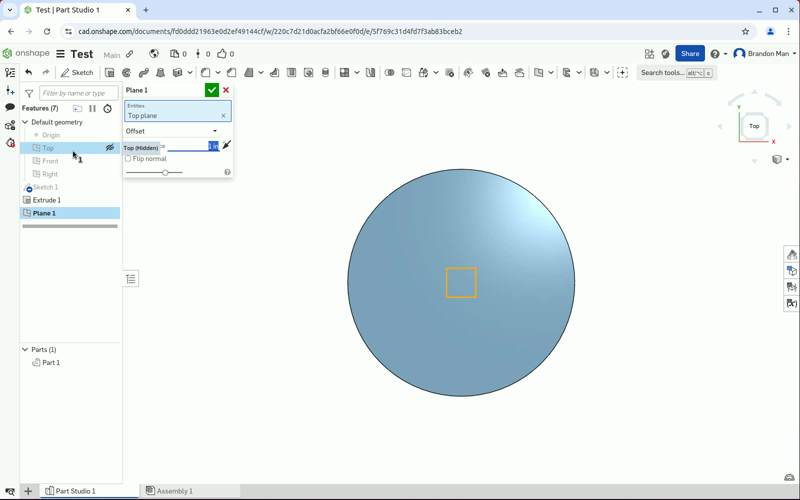
text(15.405)
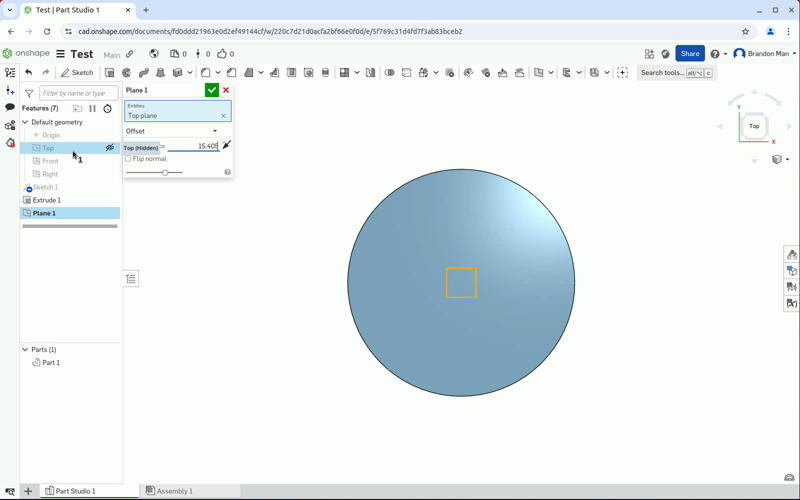
key(enter, 2)
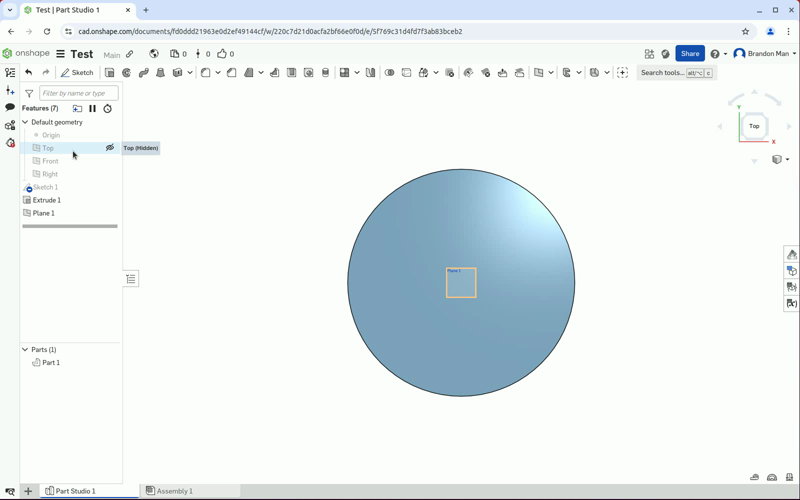
key(shift+s)
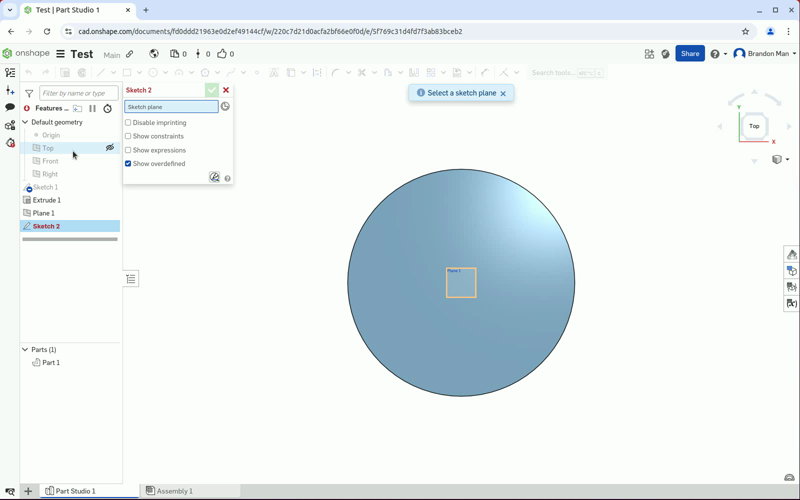
mouse_move(73, 215)
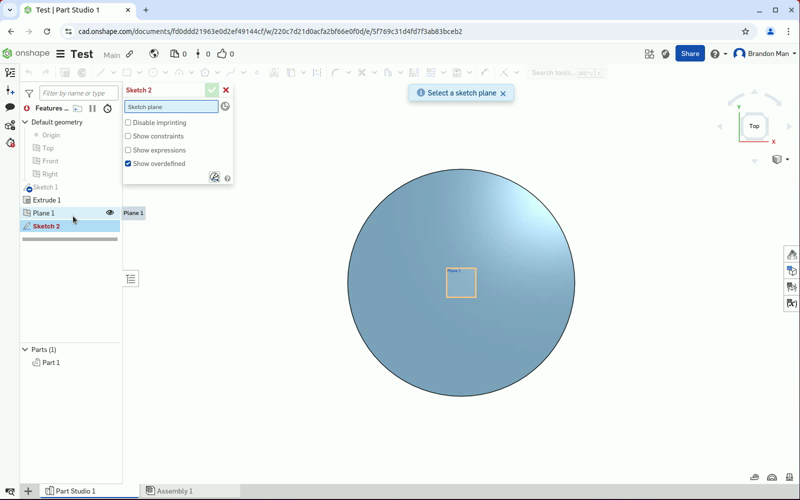
click(73, 215)
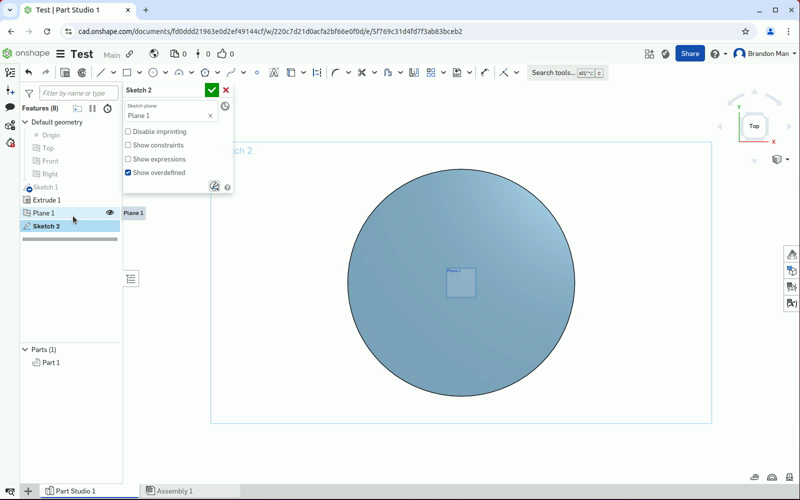
mouse_move(73, 352)
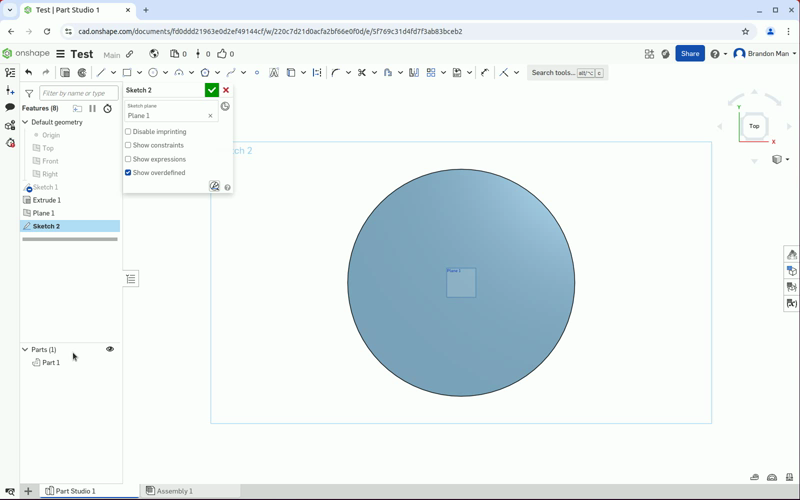
key(y)
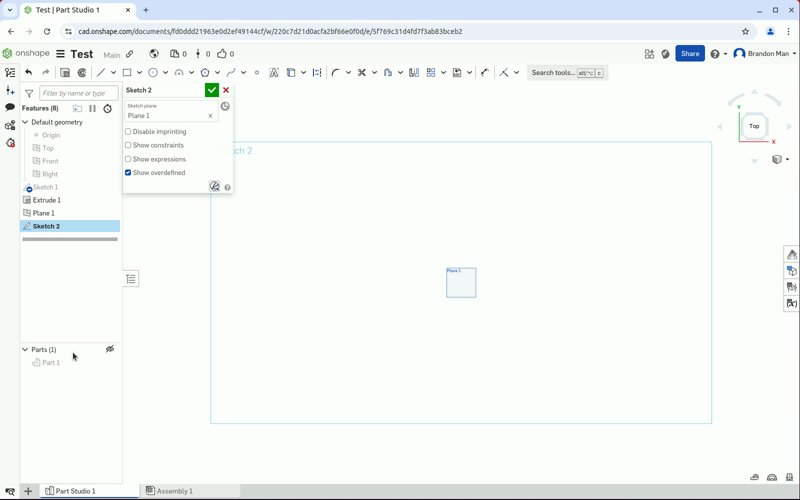
key(c)
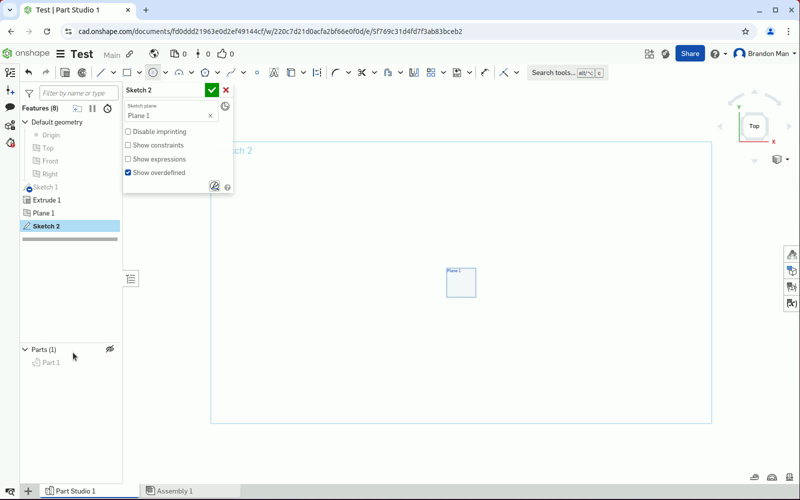
key_down(shift)
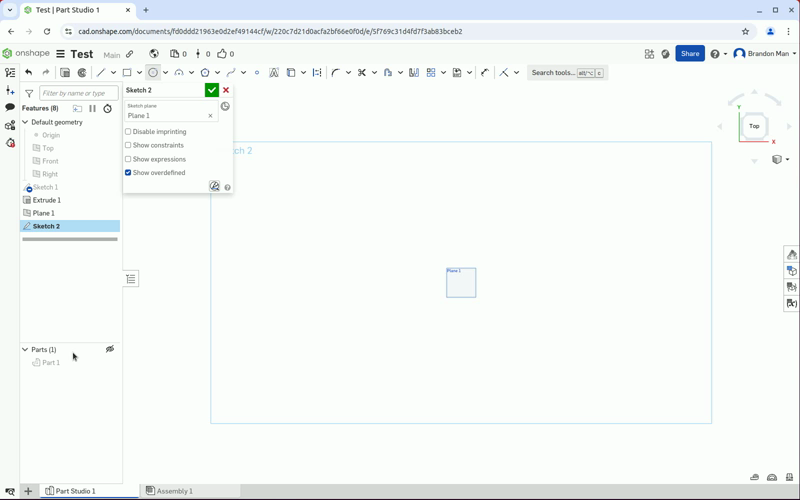
mouse_move(461, 282)
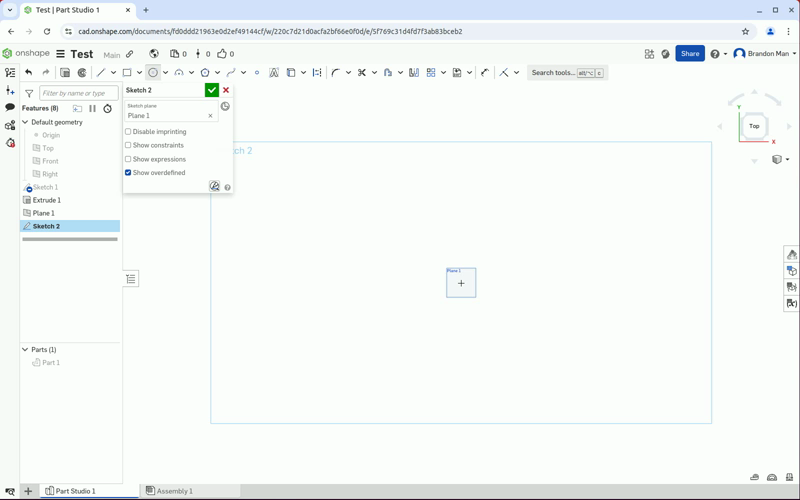
click(461, 282)
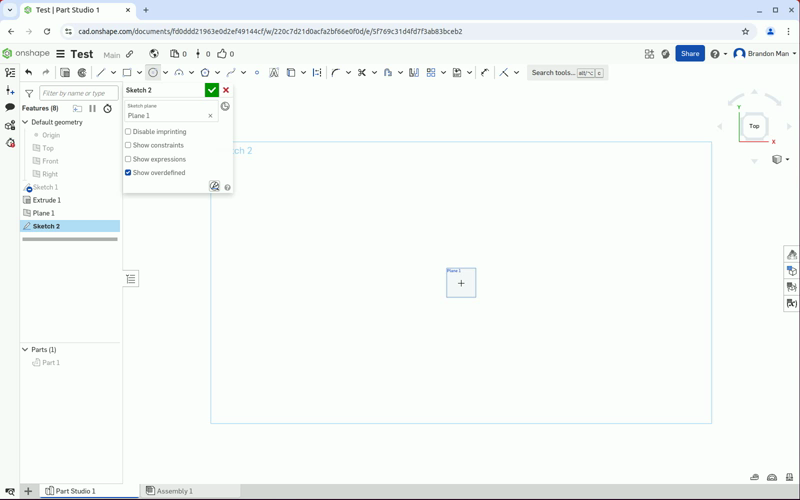
key_up(shift)
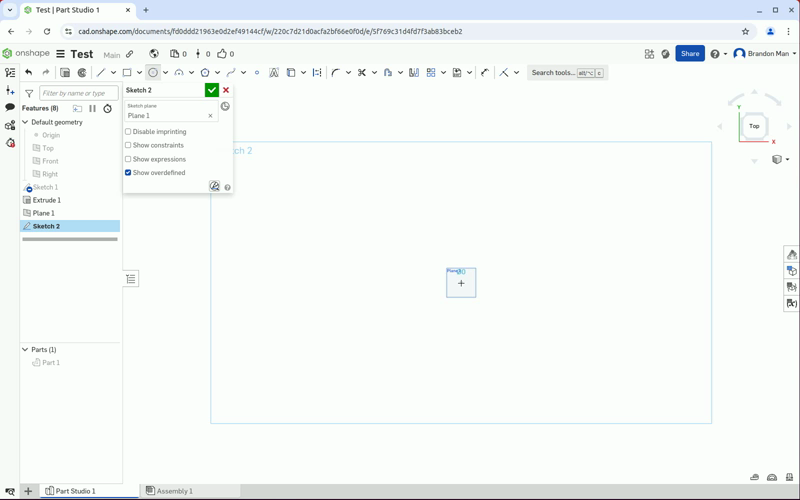
mouse_move(521, 282)
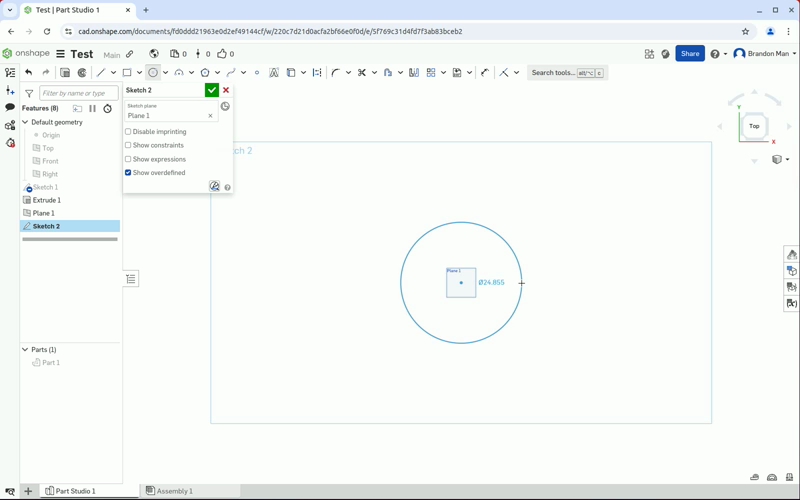
click(521, 282)
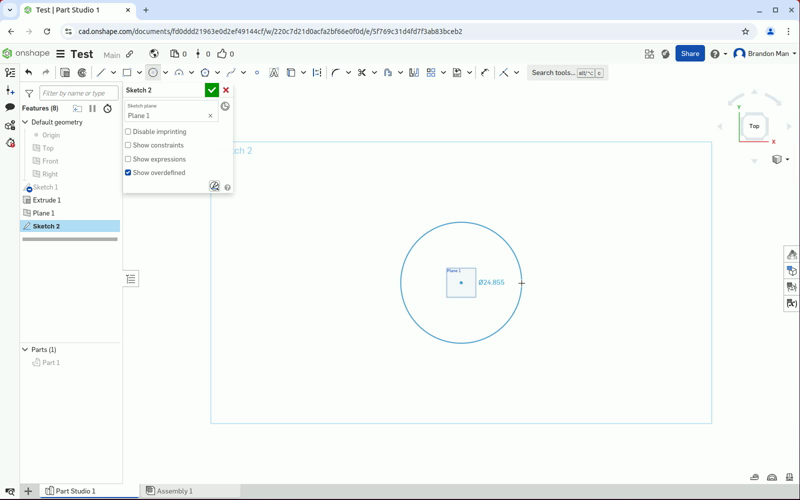
key(esc)
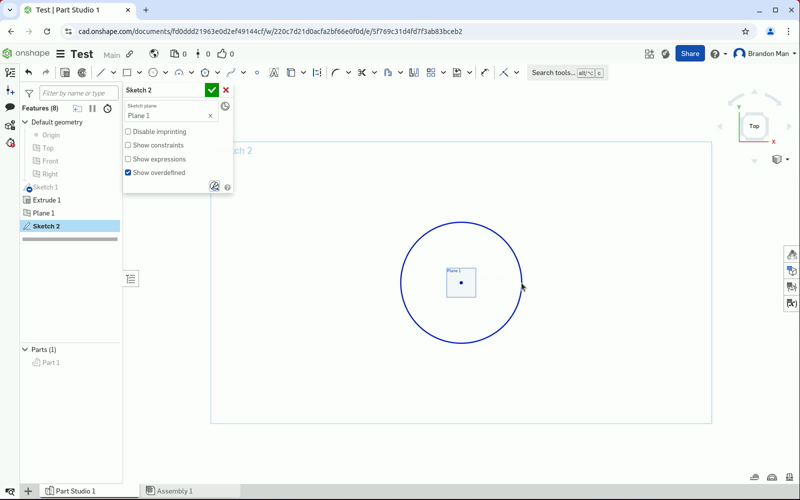
mouse_move(481, 307)
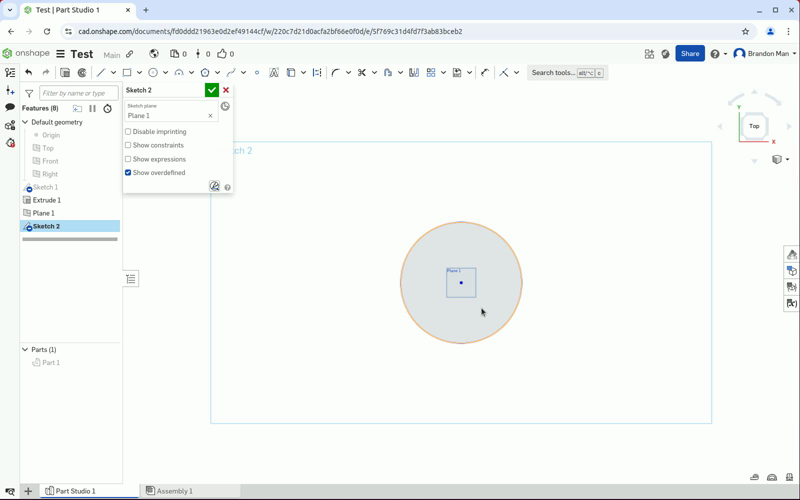
click(481, 307)
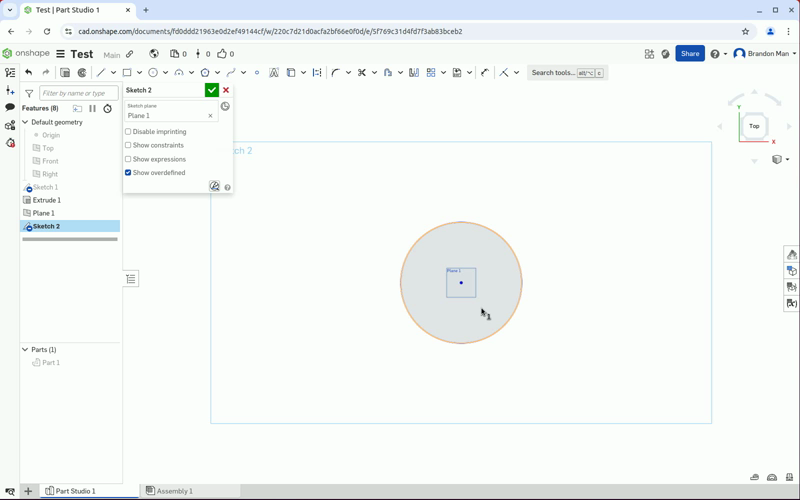
mouse_move(73, 352)
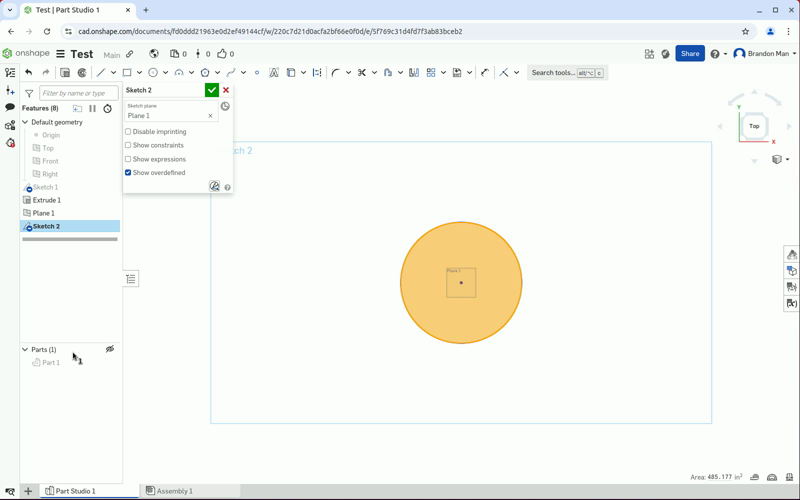
key(shift+y)
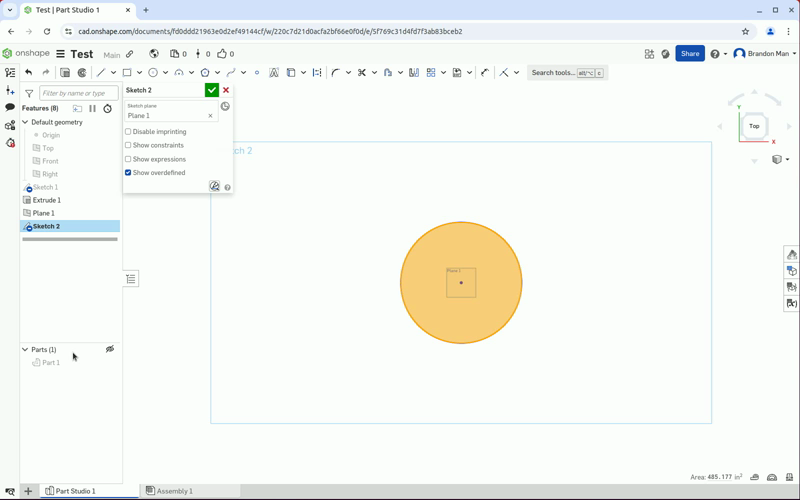
key(shift+e)
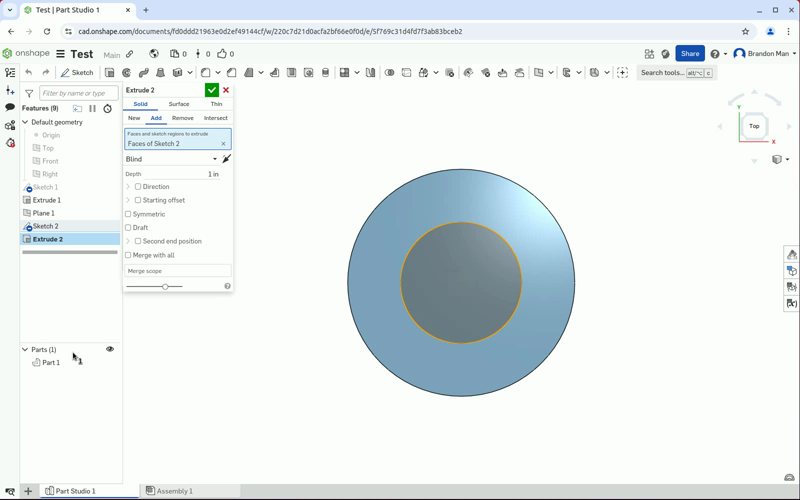
mouse_move(143, 106)
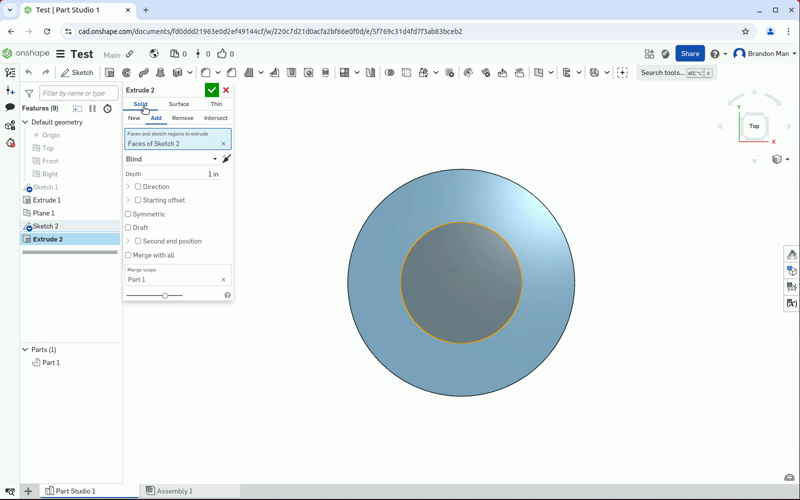
click(143, 106)
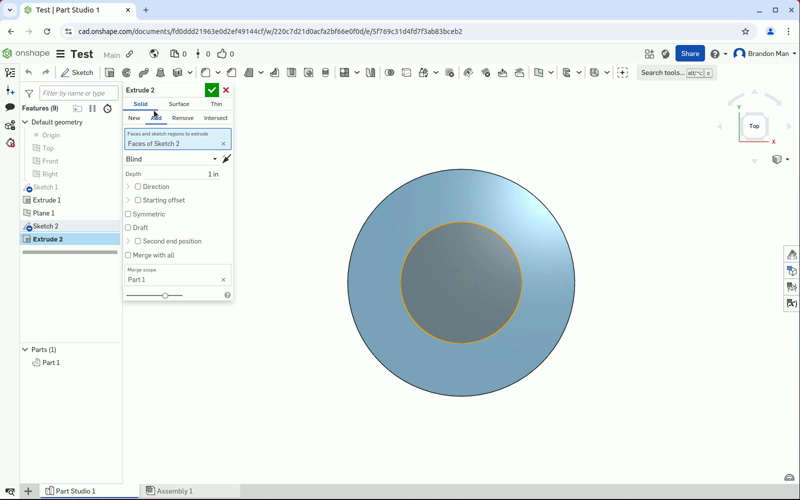
mouse_move(186, 120)
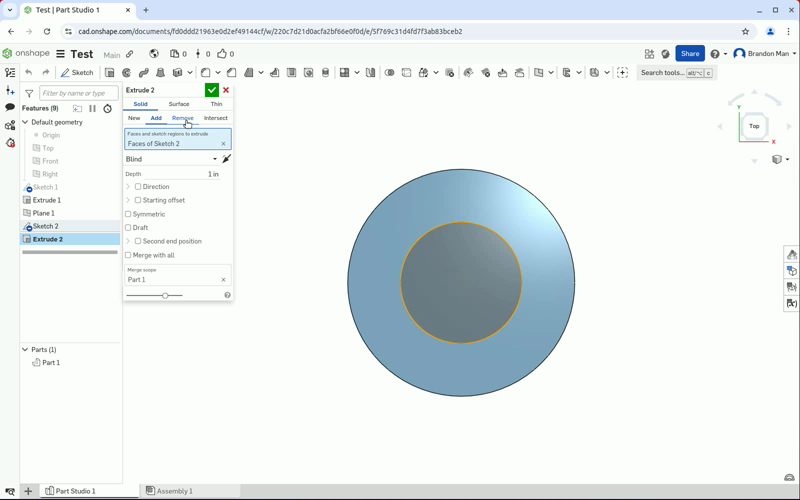
click(186, 120)
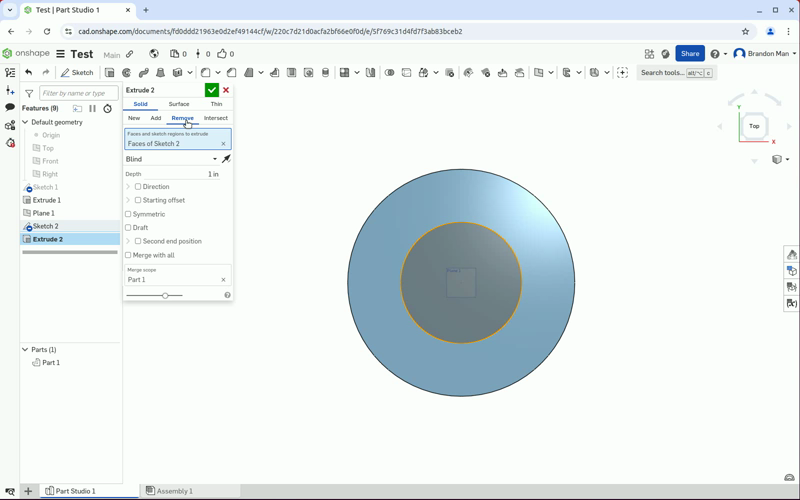
key(tab, 4)
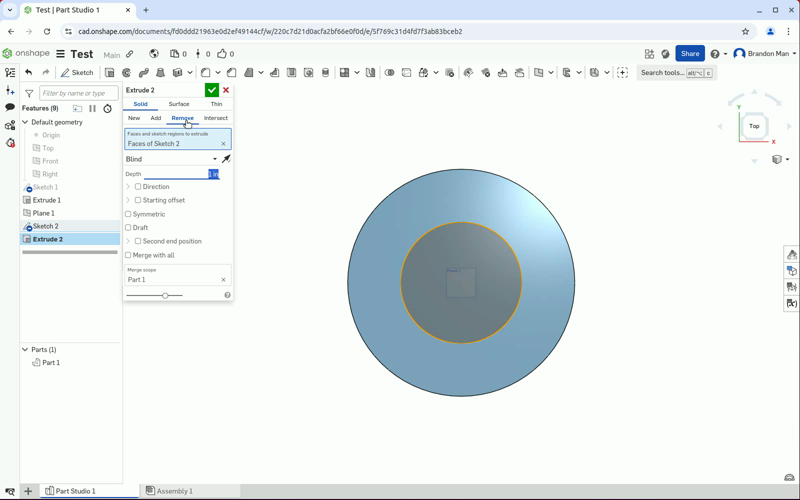
text(9.147)
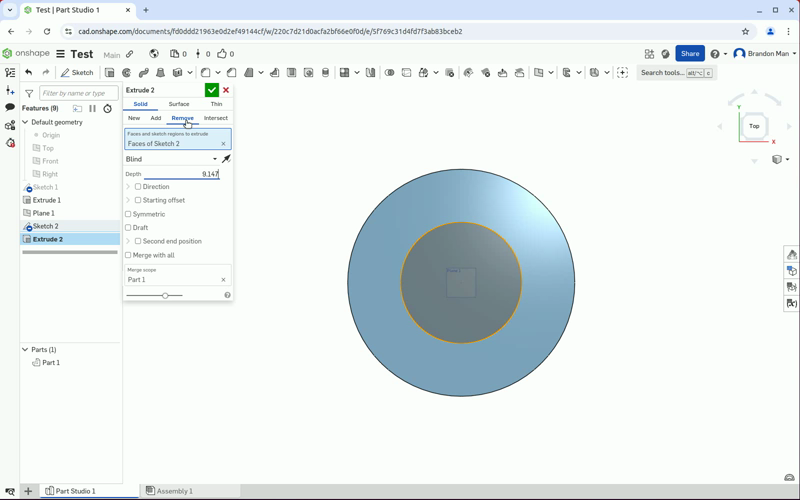
key(tab, 6)
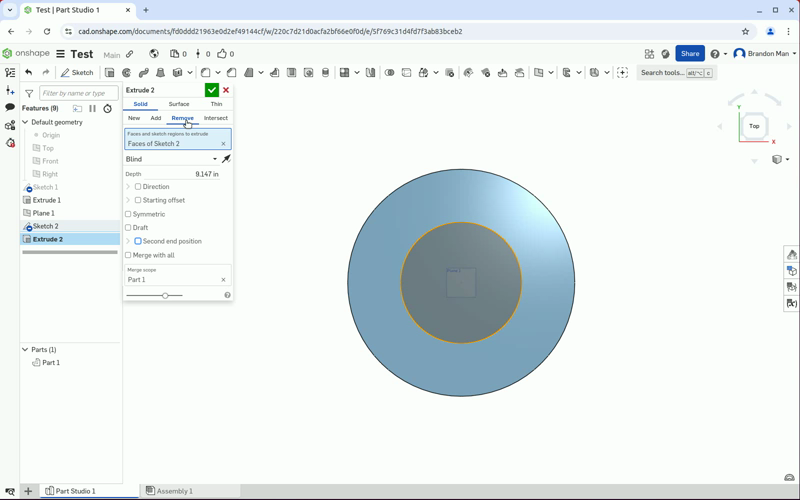
key(space)
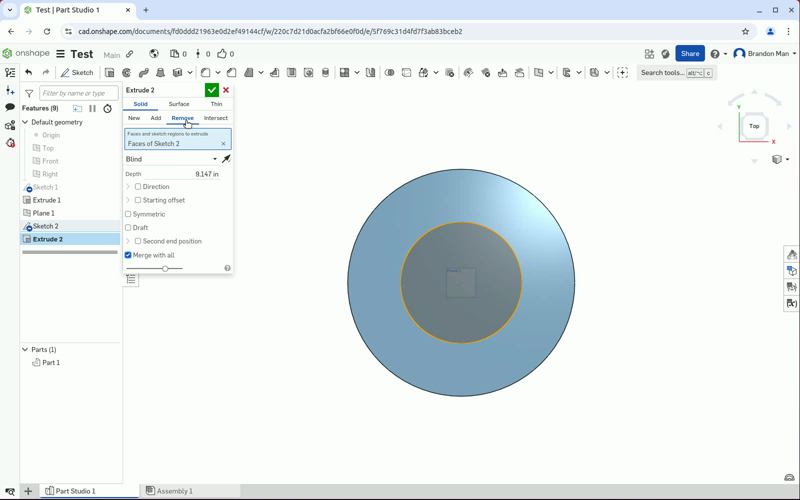
key(enter)
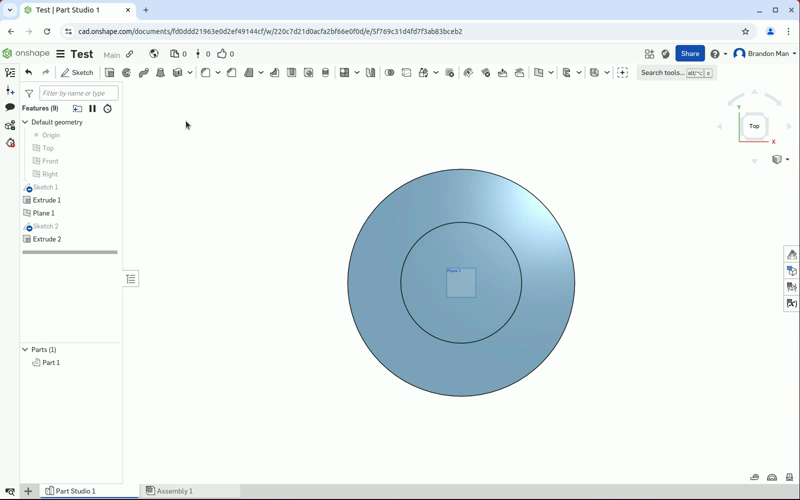
key(shift+h)
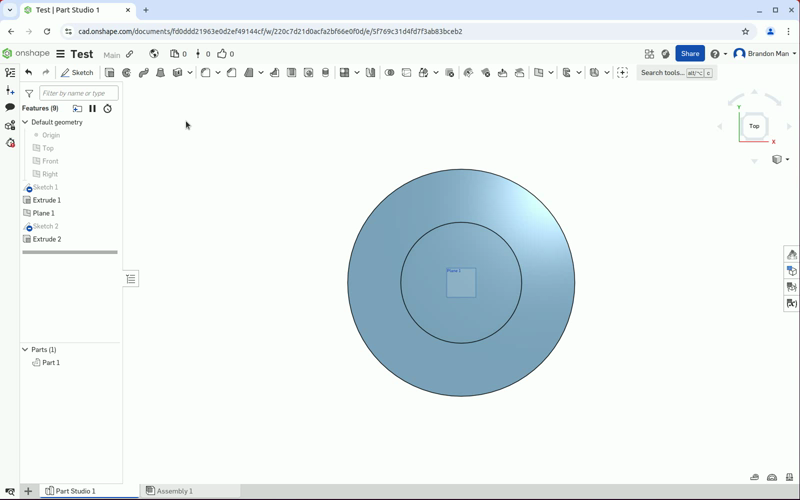
key(shift+h)
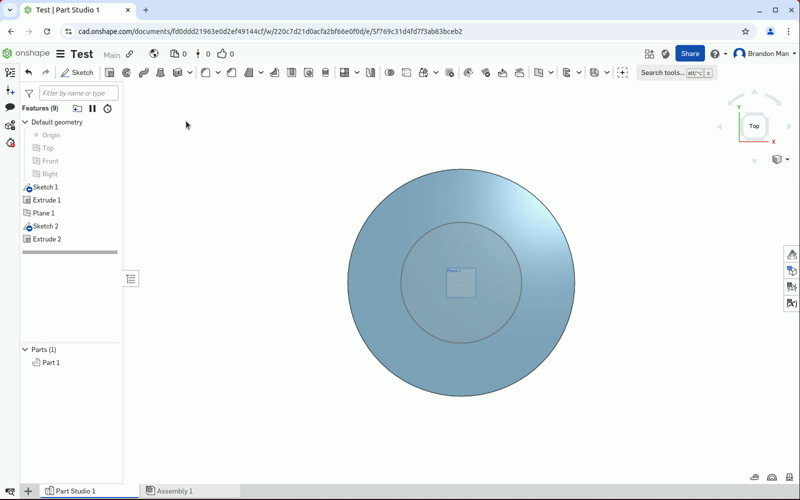
key(shift+7)
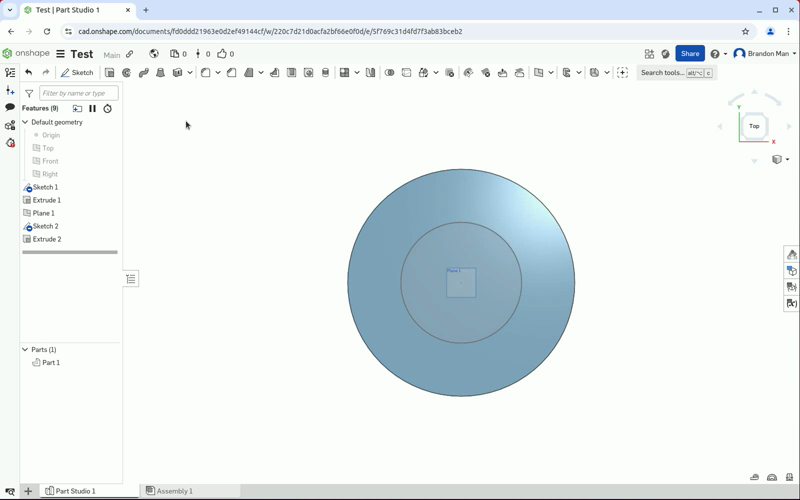
key(up, 3)
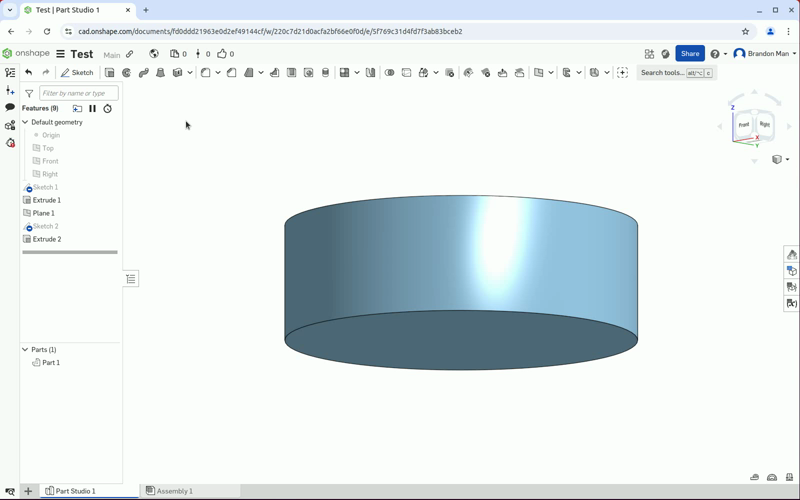
key(left, 3)
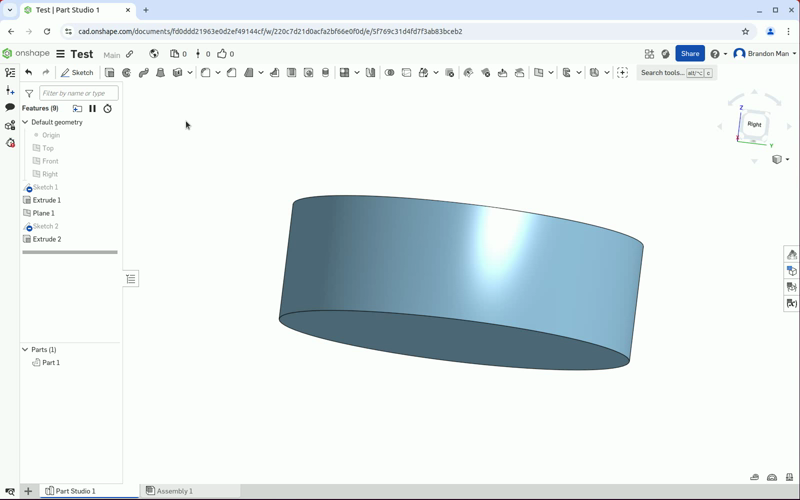
key(right, 3)
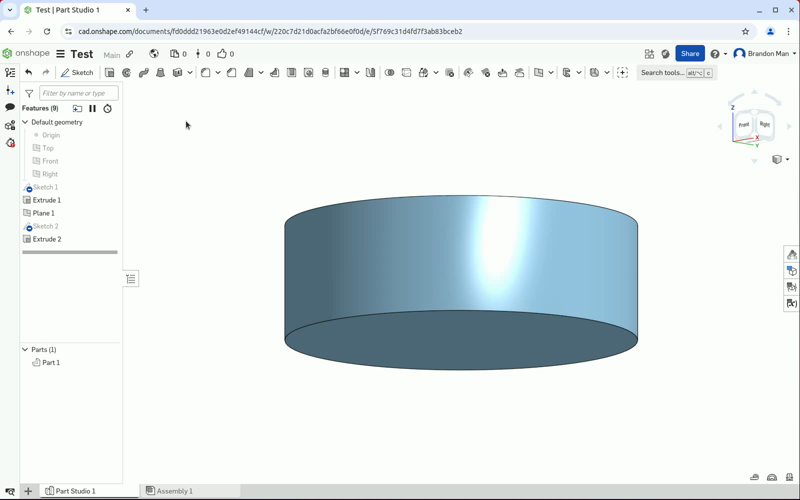
key(down, 3)
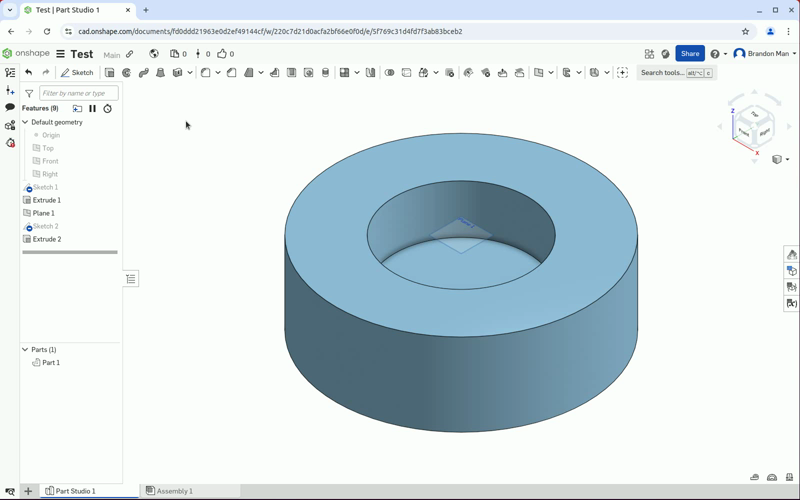
mouse_move(73, 189)
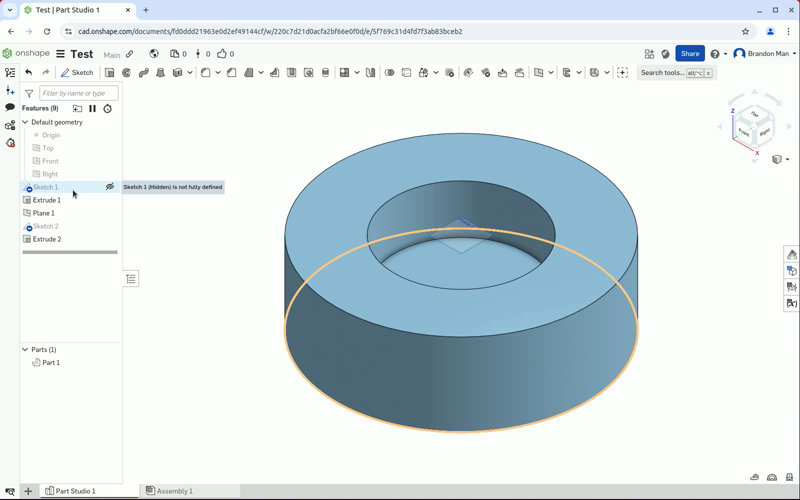
click(73, 189)